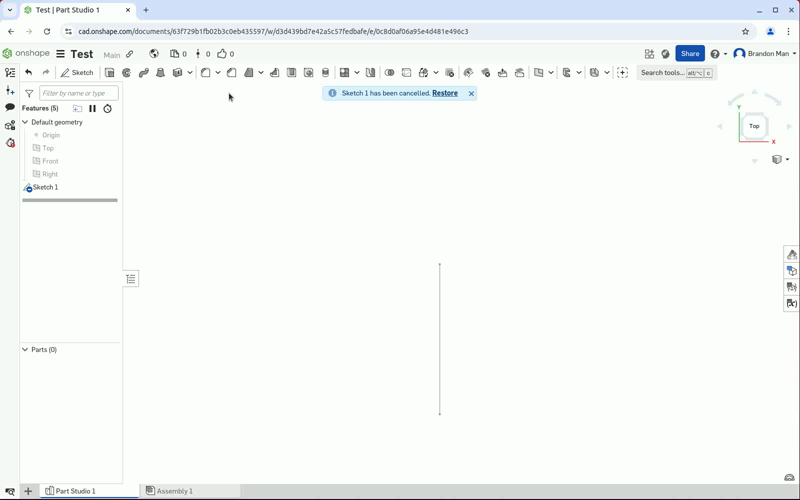
key(shift+h)
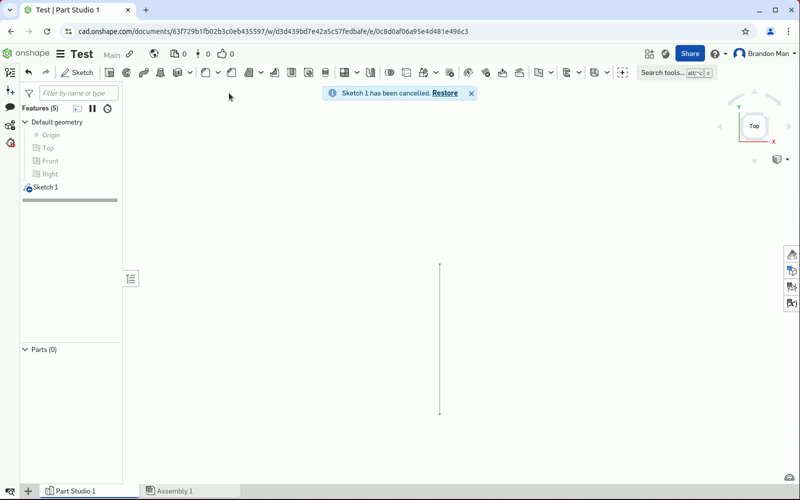
key(shift+s)
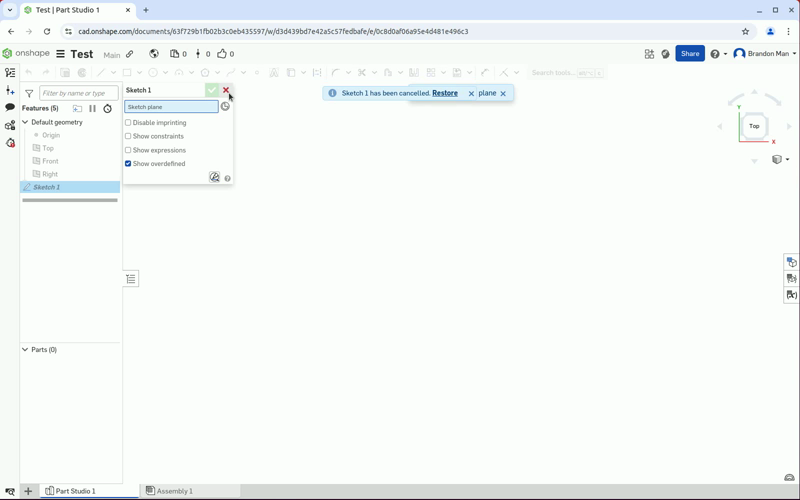
mouse_move(73, 150)
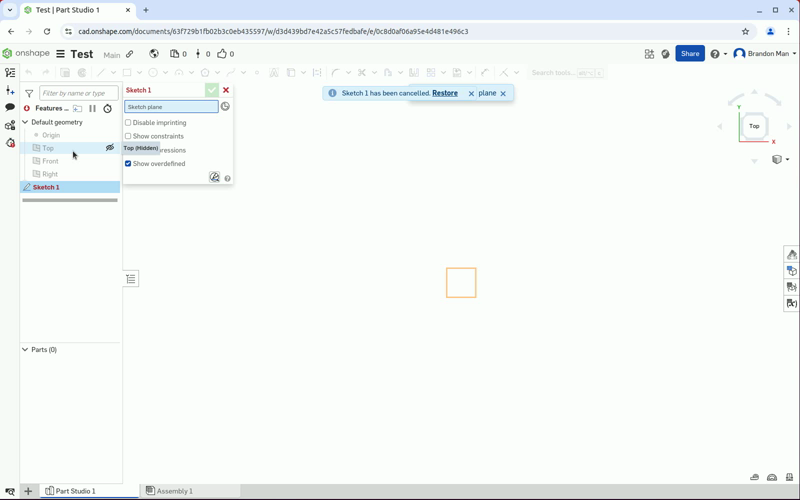
click(73, 150)
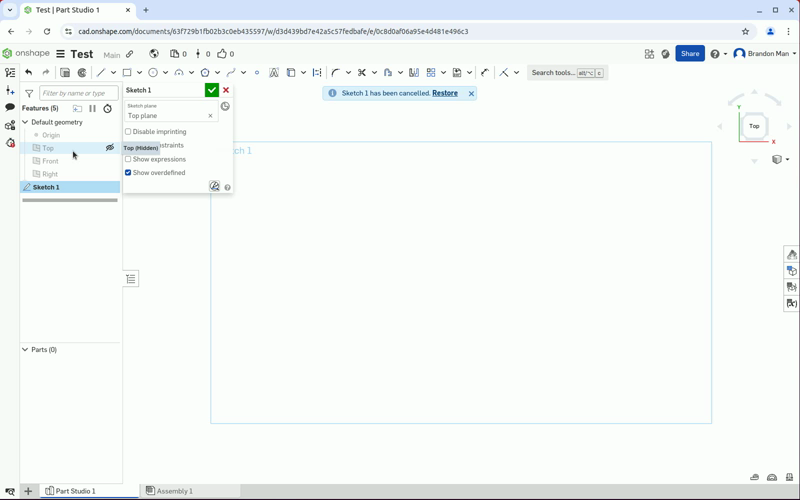
mouse_move(73, 352)
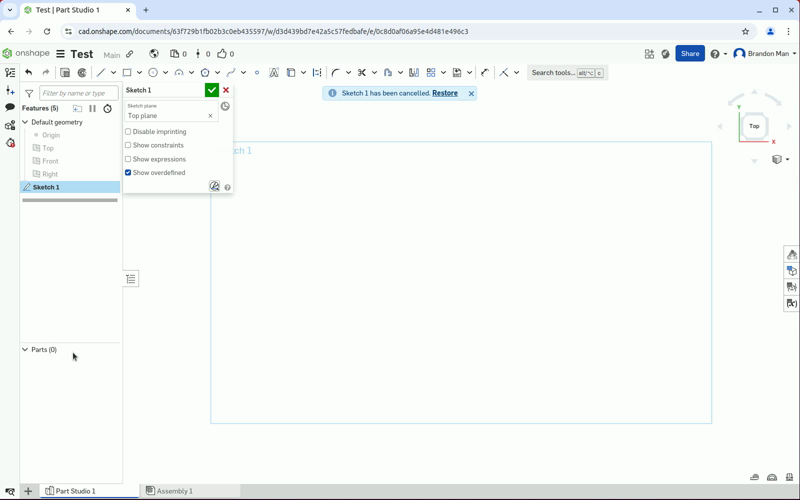
key(y)
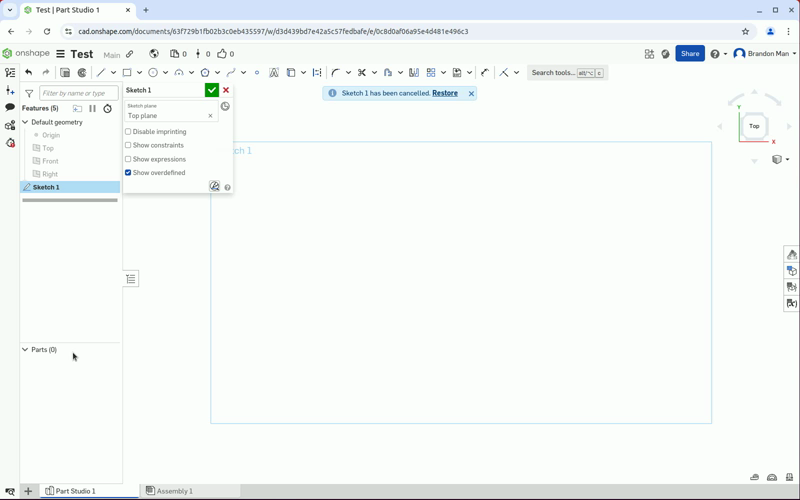
key(c)
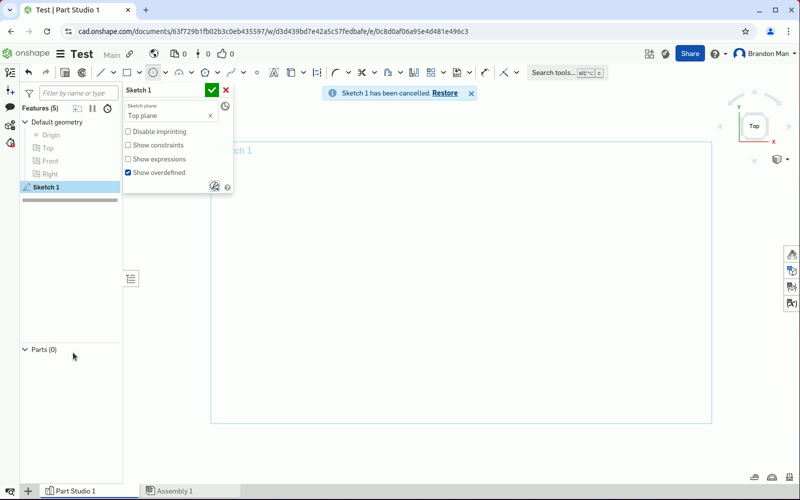
key_down(shift)
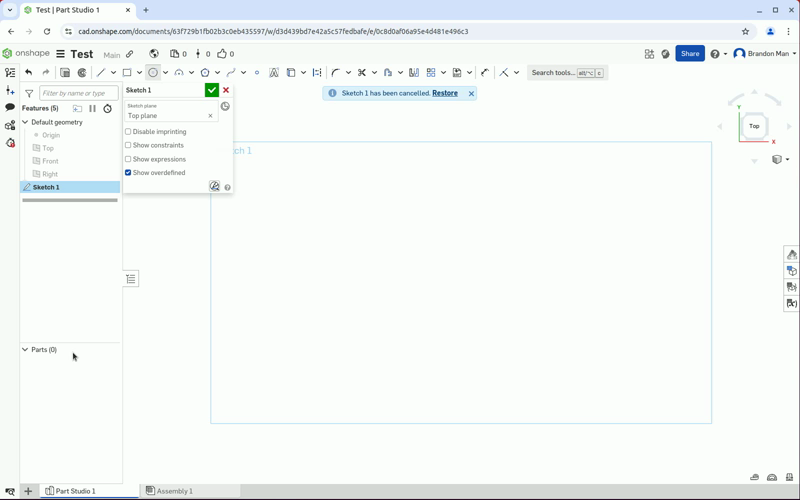
mouse_move(461, 282)
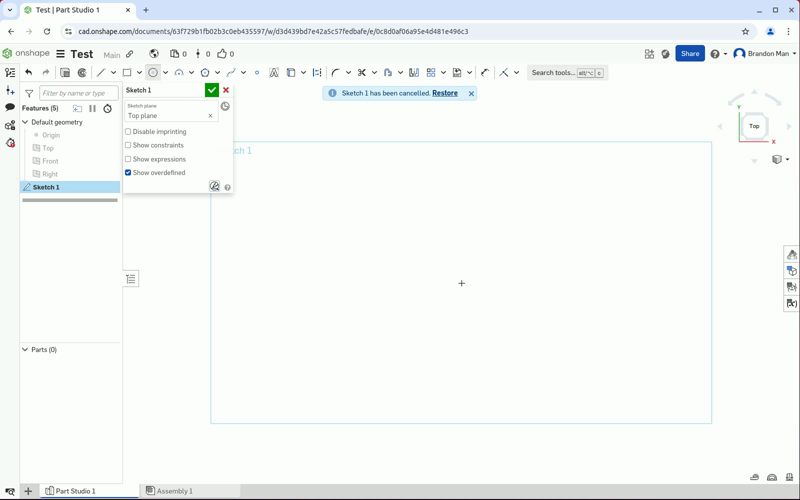
click(461, 282)
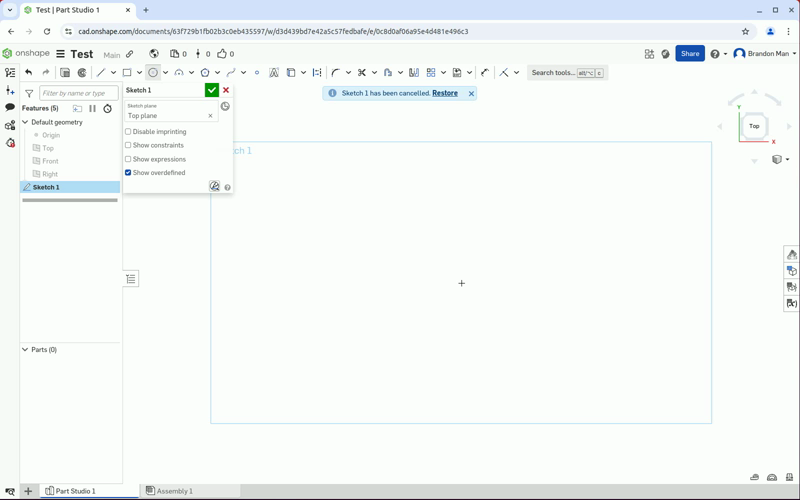
key_up(shift)
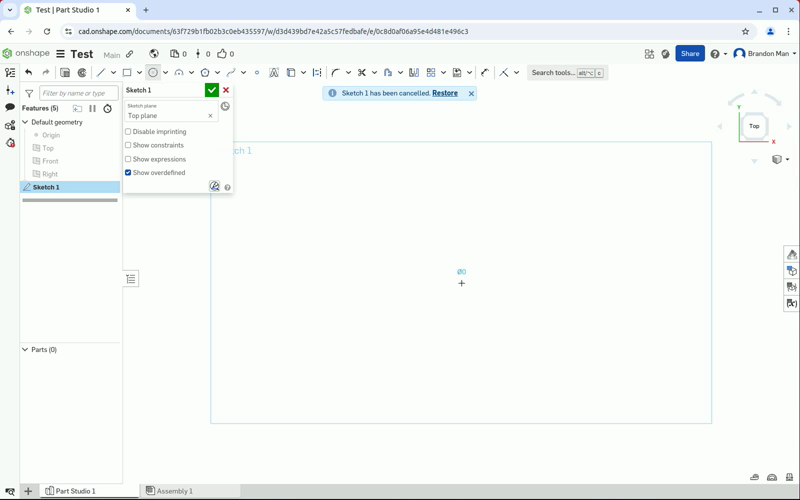
mouse_move(504, 282)
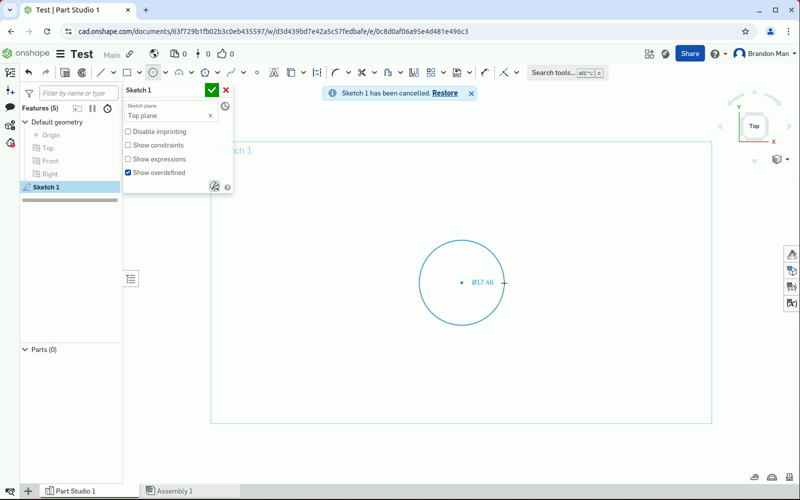
click(504, 282)
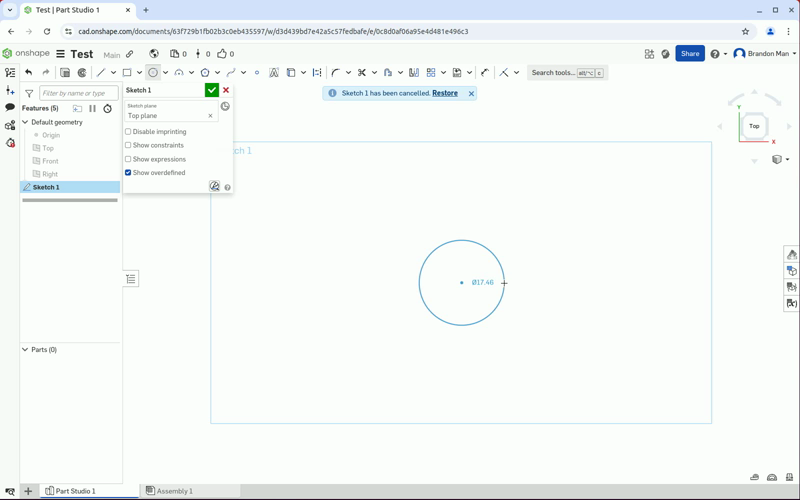
key(esc)
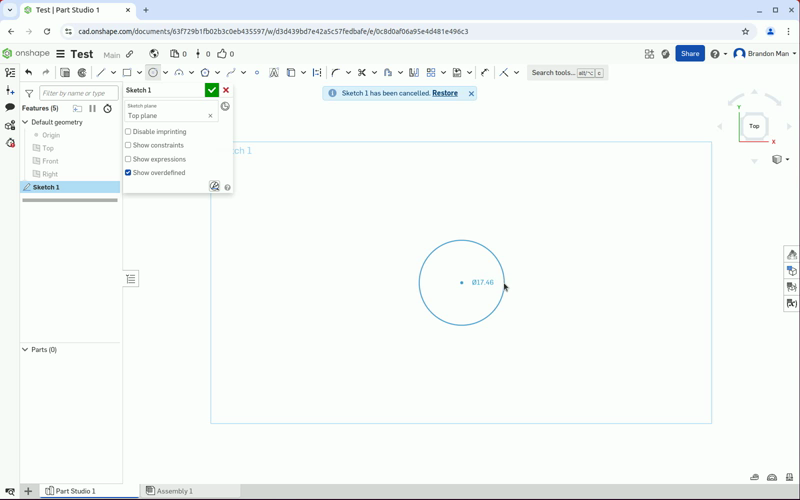
mouse_move(489, 272)
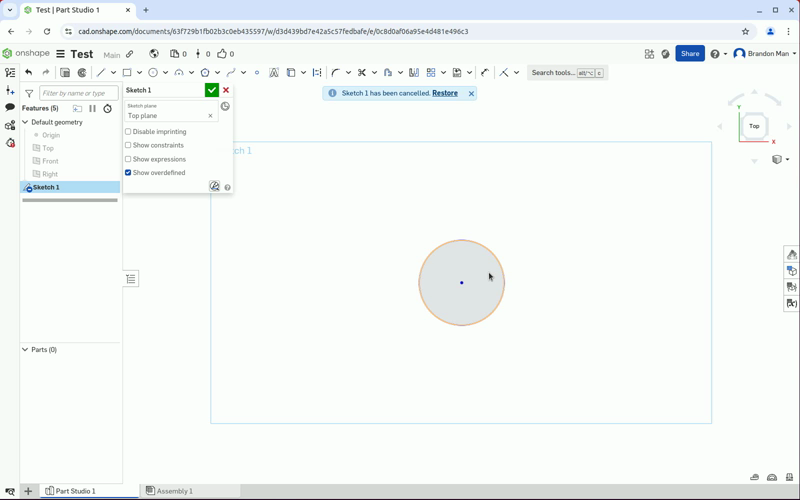
click(489, 272)
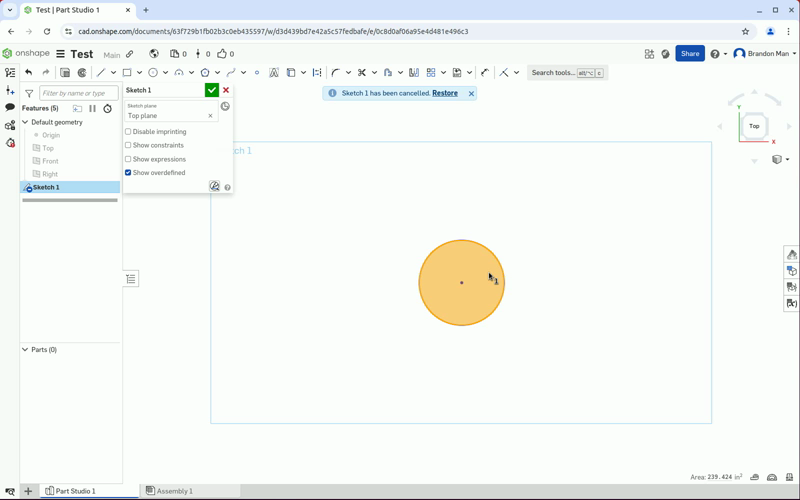
mouse_move(73, 352)
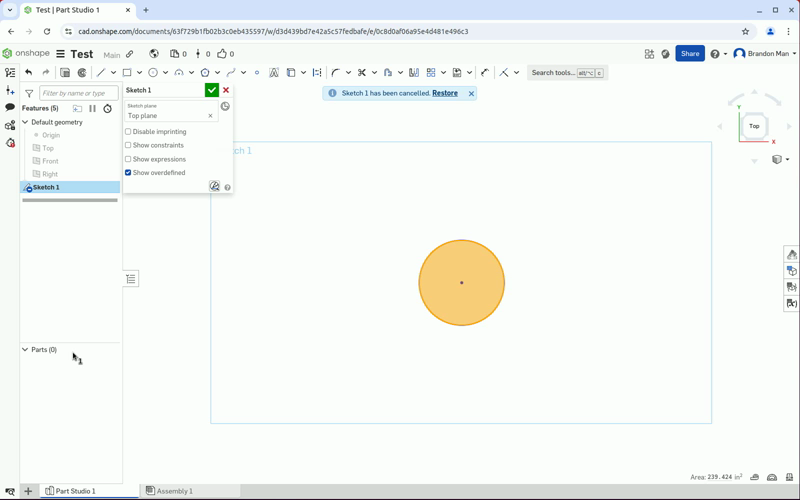
key(shift+y)
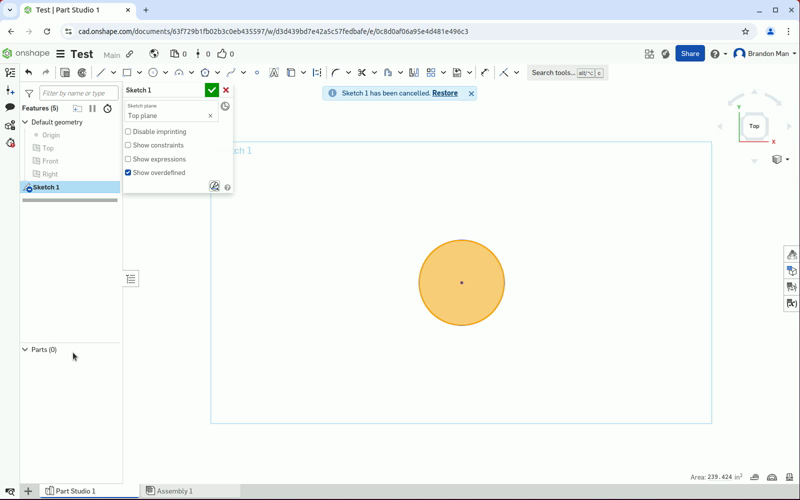
key(shift+e)
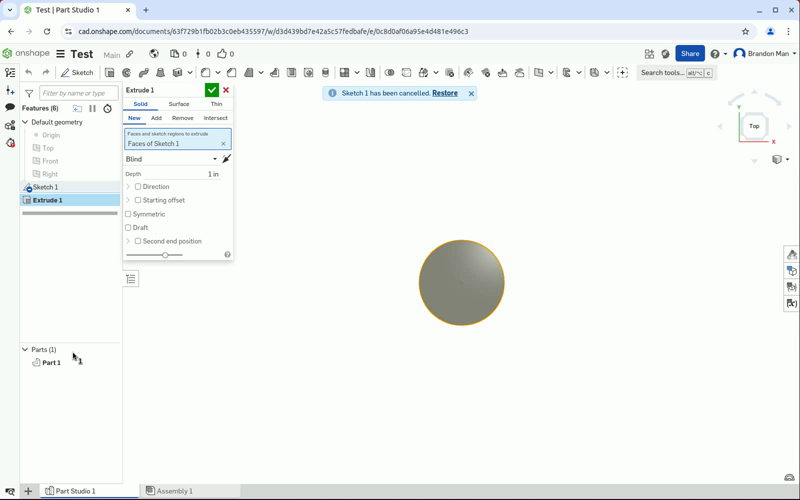
mouse_move(143, 106)
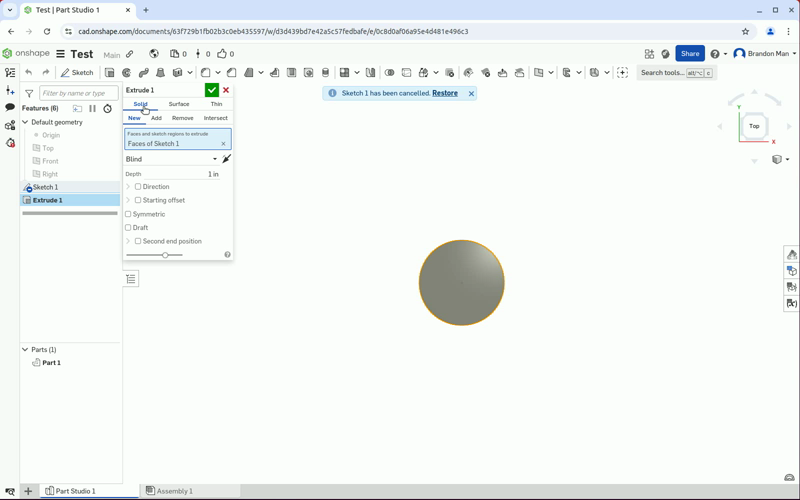
click(143, 106)
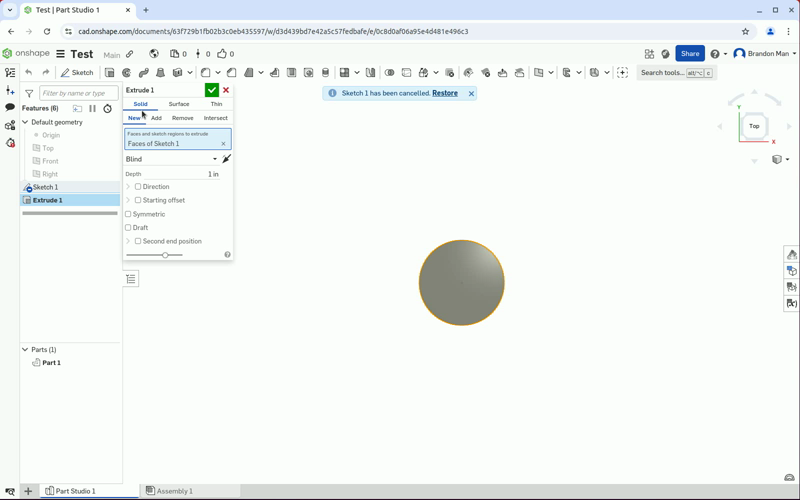
mouse_move(137, 120)
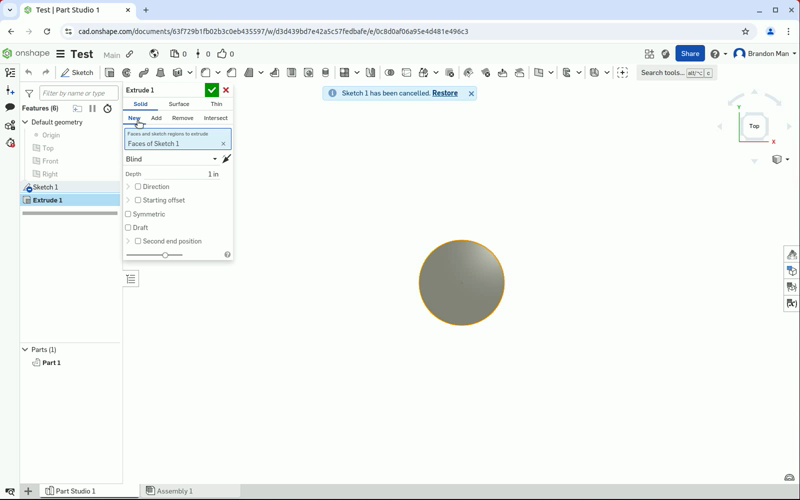
click(137, 120)
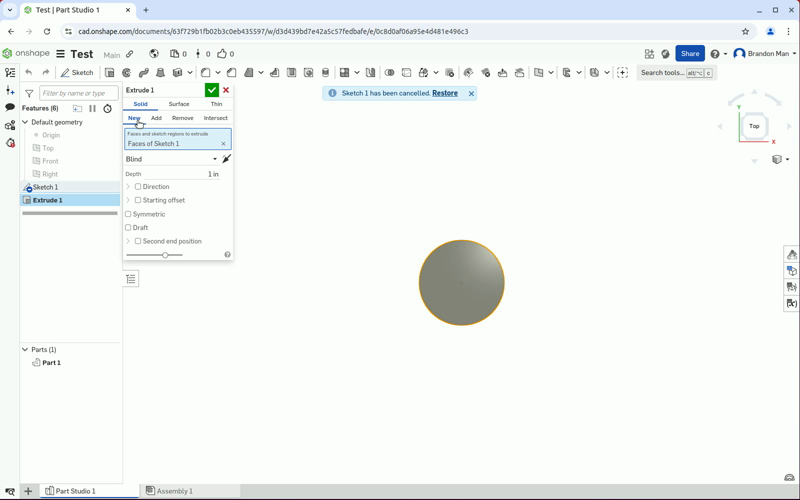
key(tab, 4)
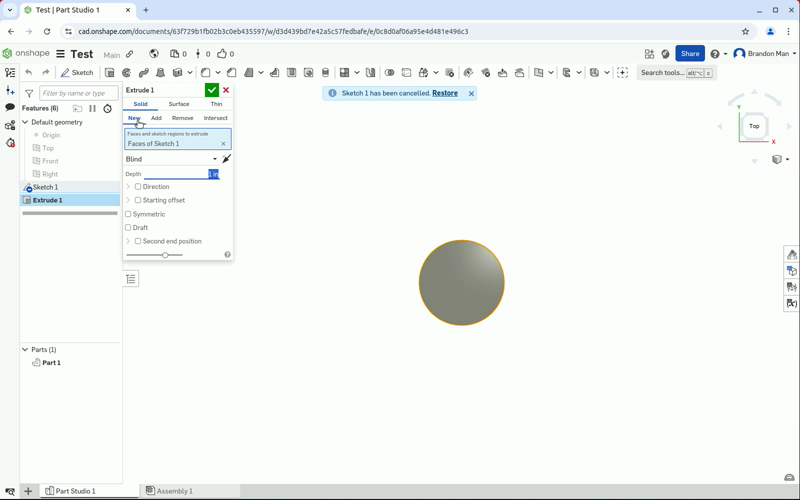
text(2.166)
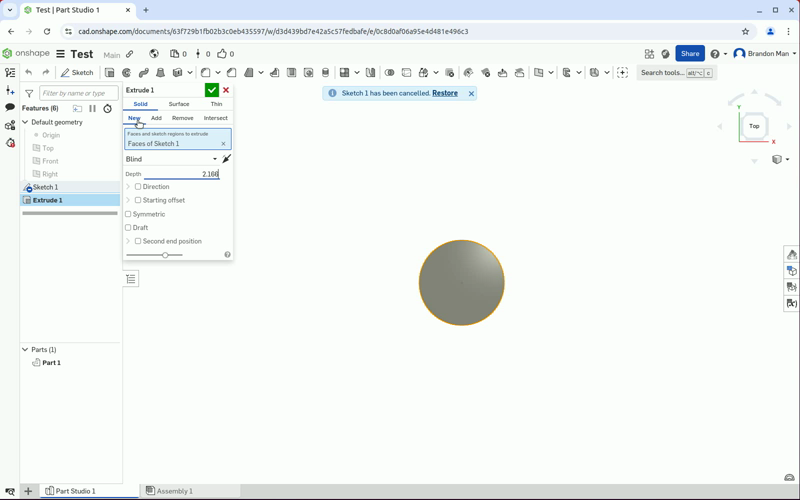
key(enter)
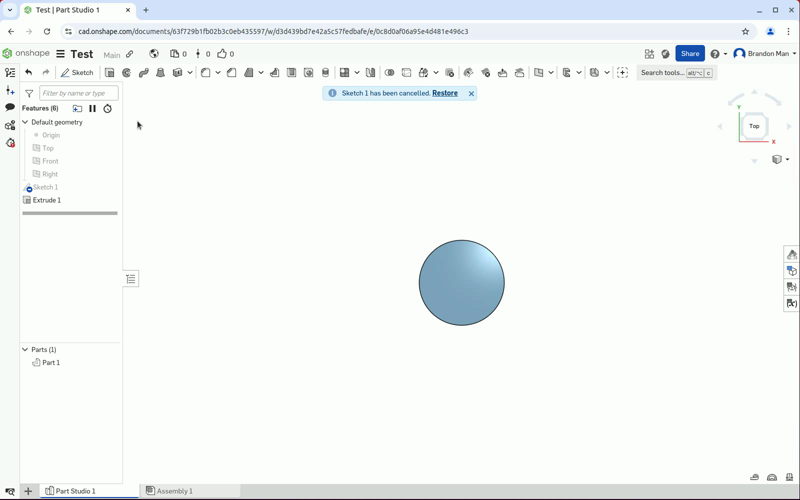
key(shift+h)
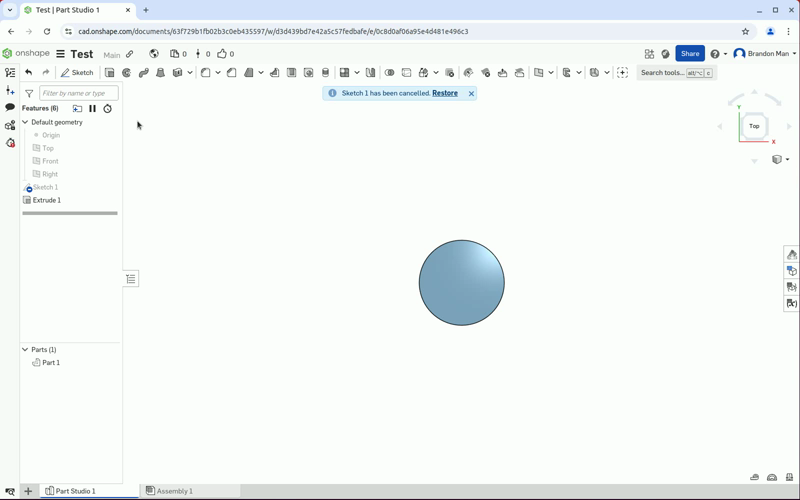
key(shift+h)
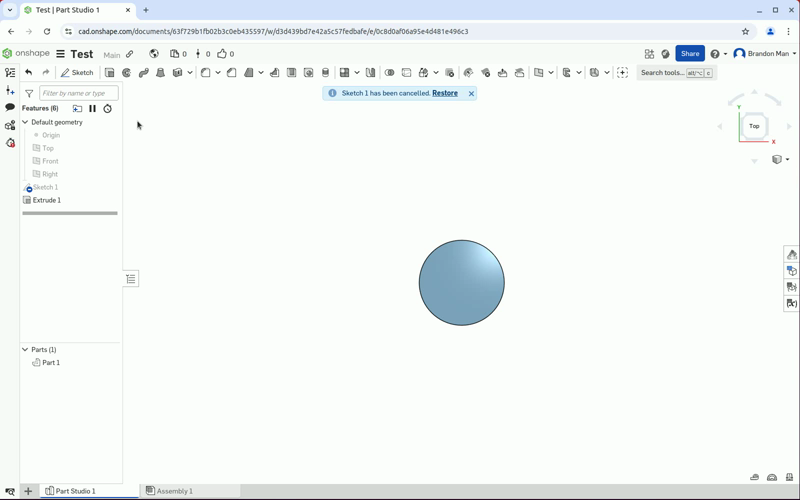
mouse_move(73, 189)
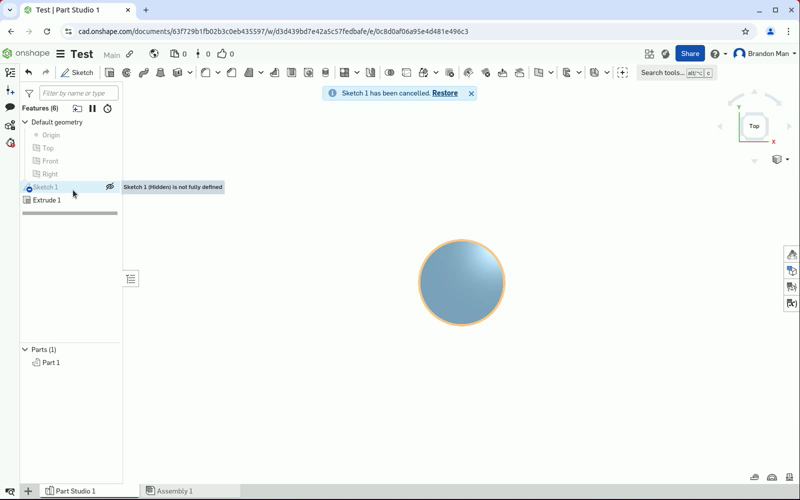
click(73, 189)
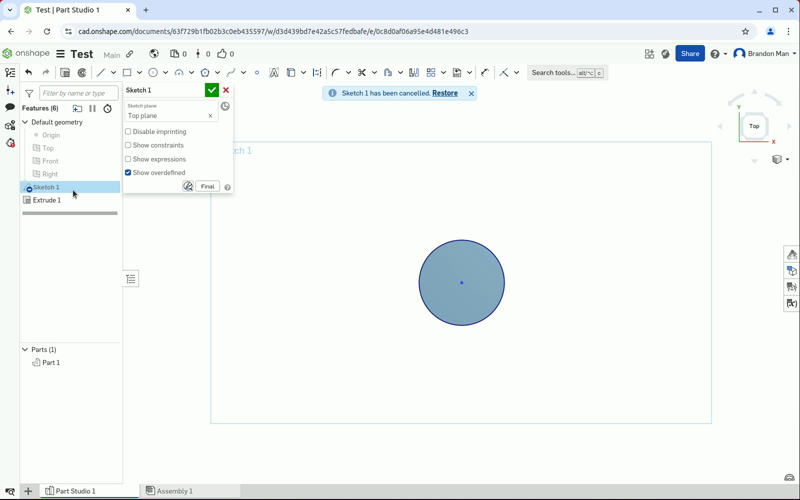
mouse_move(229, 92)
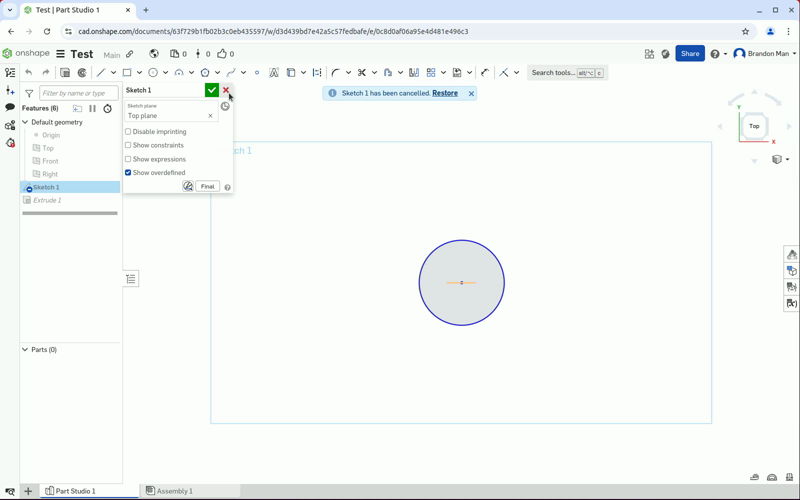
click(229, 92)
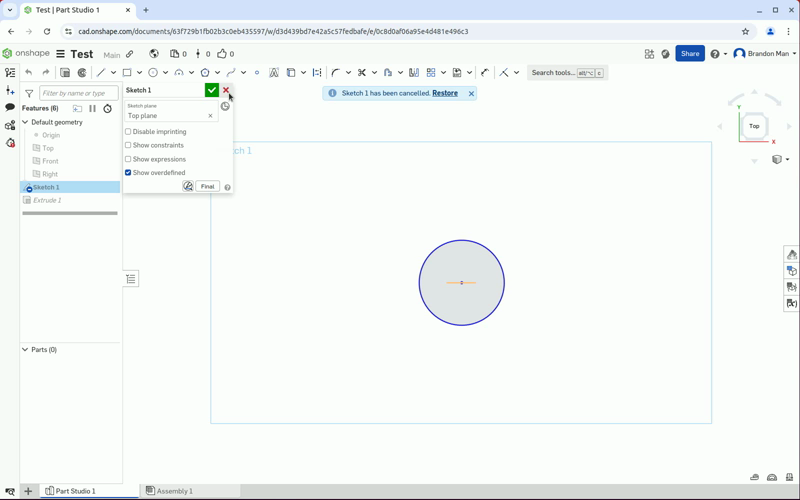
key(shift+s)
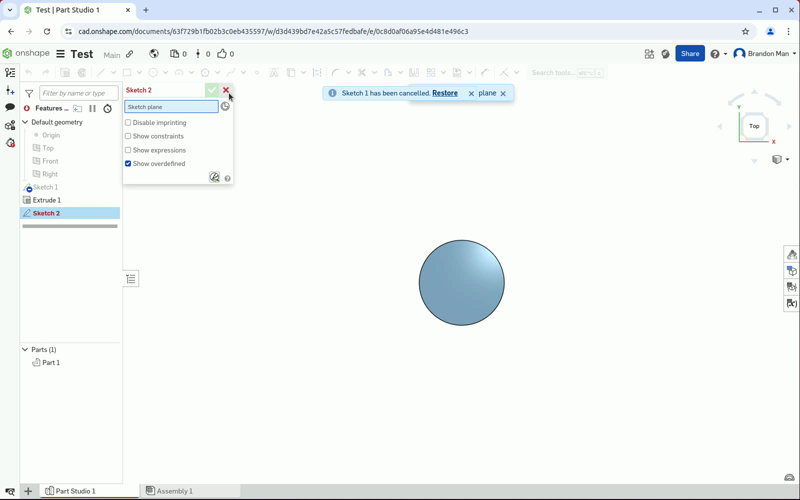
mouse_move(73, 150)
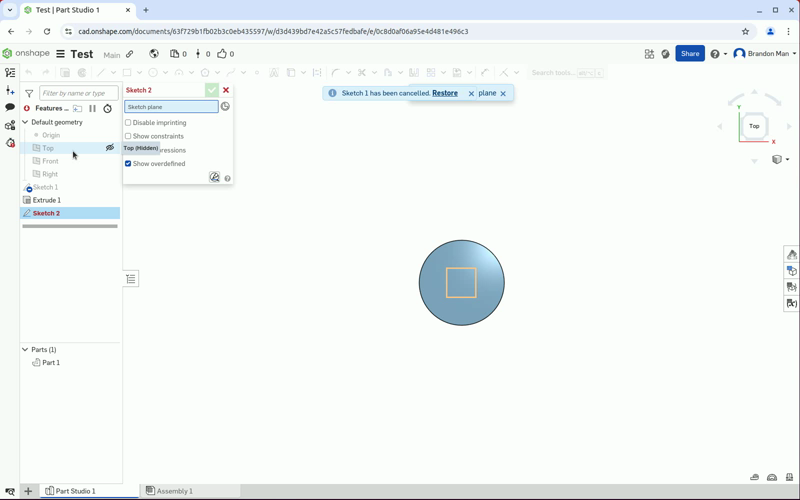
click(73, 150)
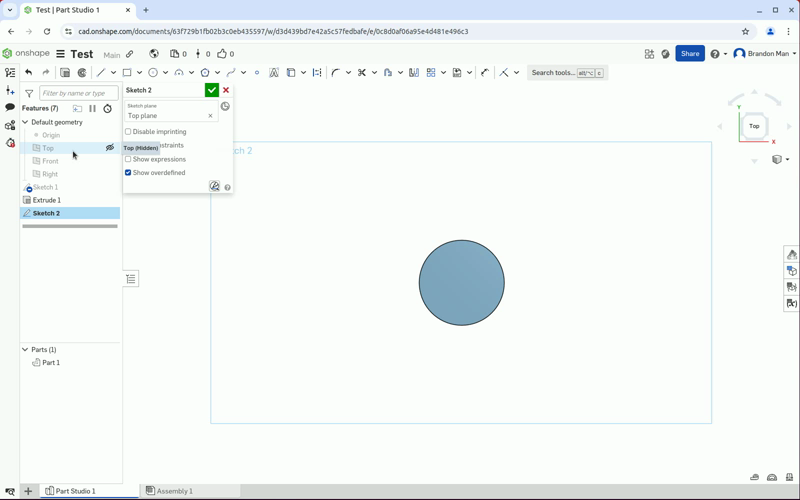
mouse_move(73, 352)
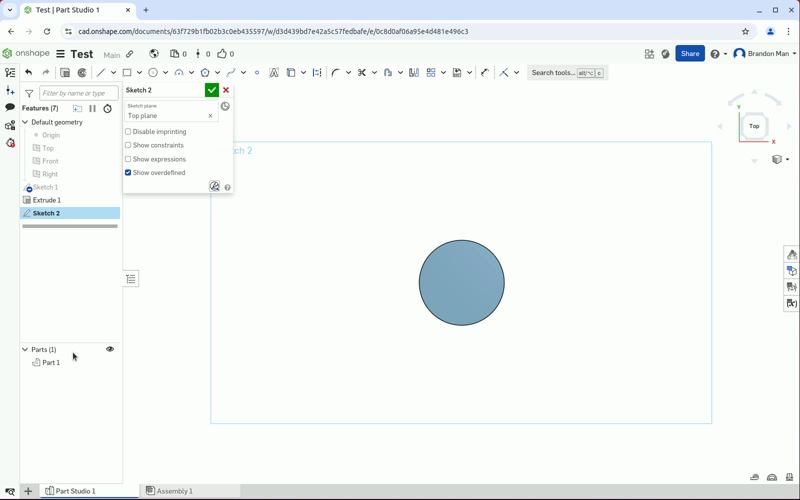
key(y)
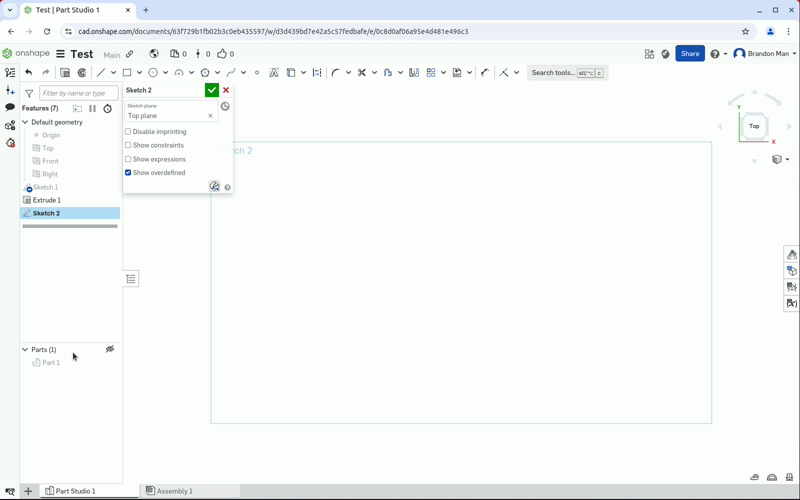
key(c)
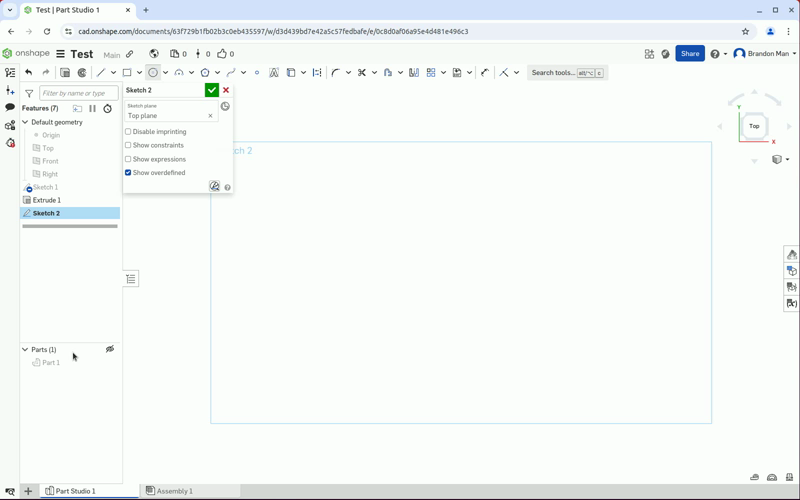
key_down(shift)
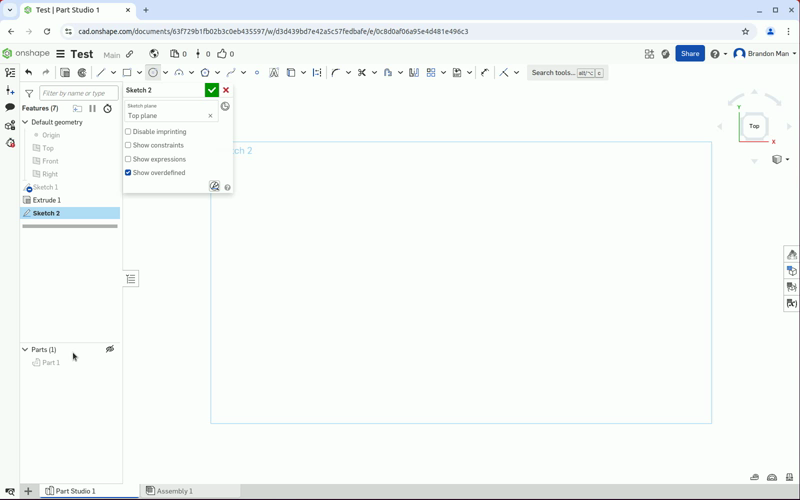
mouse_move(461, 282)
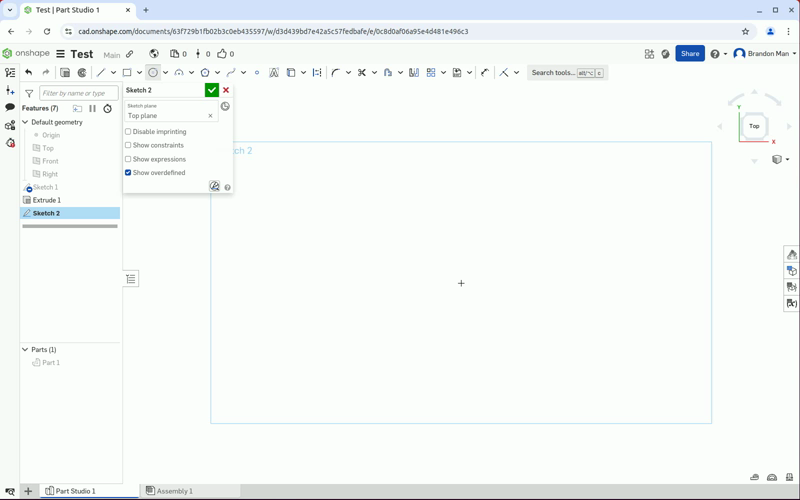
click(461, 282)
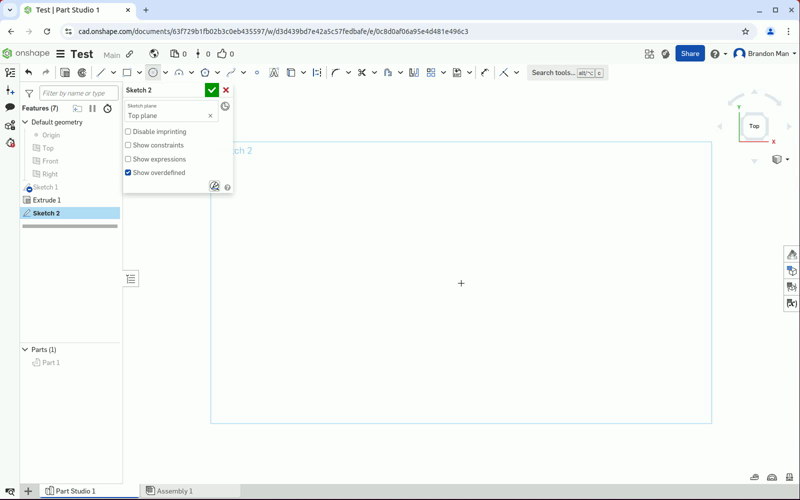
key_up(shift)
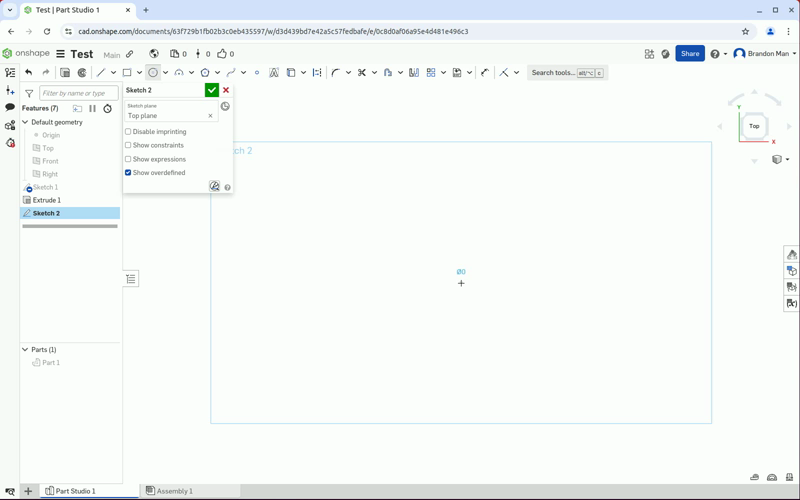
mouse_move(513, 282)
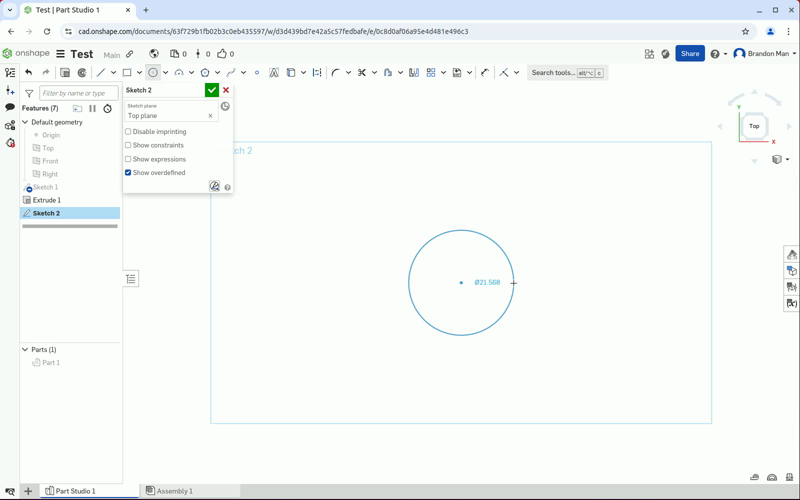
click(513, 282)
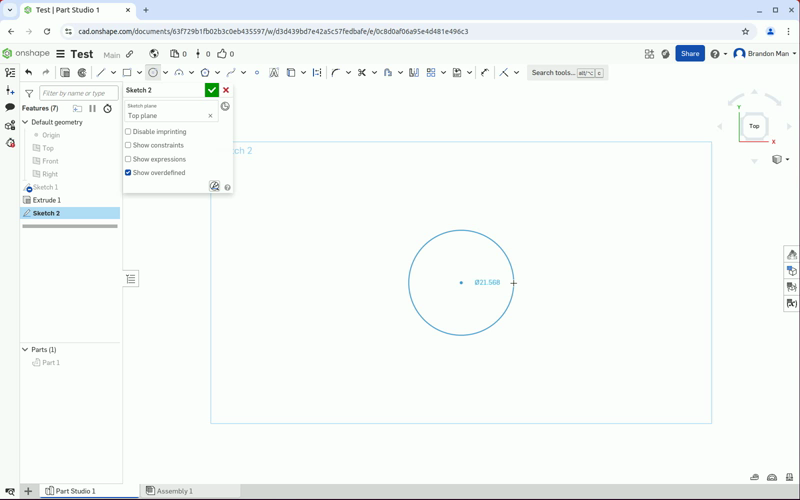
key(esc)
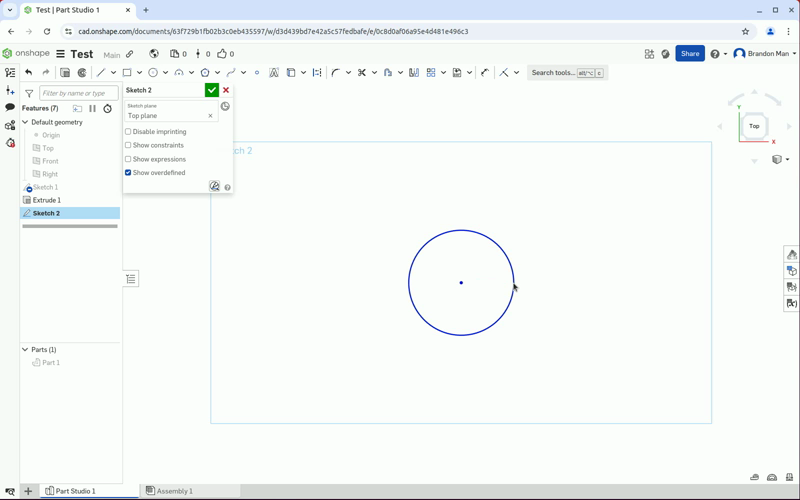
key(c)
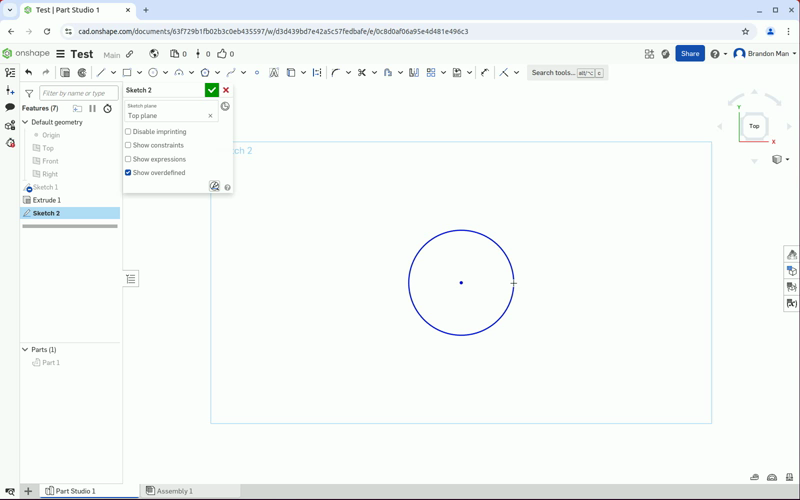
key_down(shift)
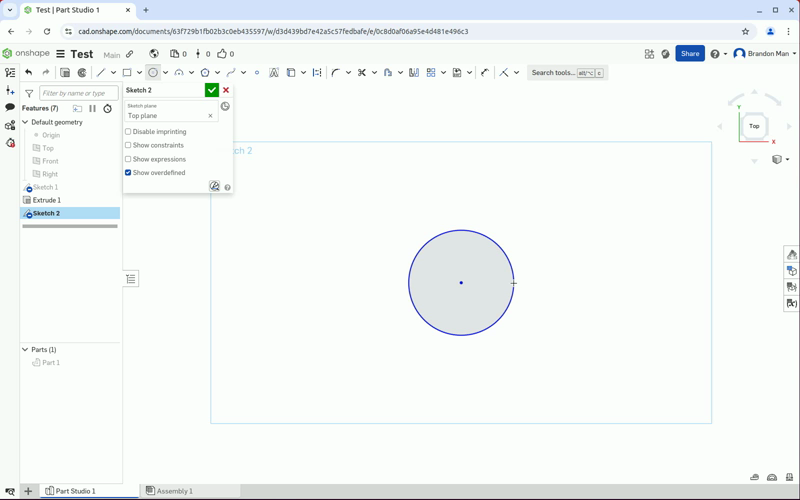
mouse_move(461, 282)
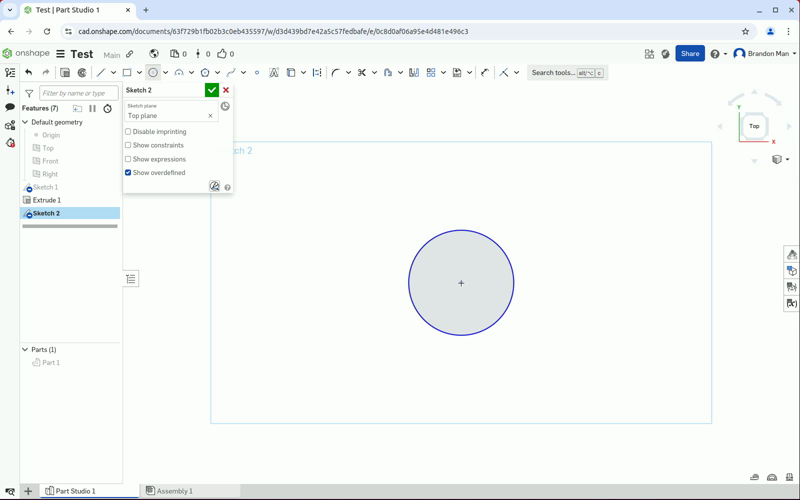
click(461, 282)
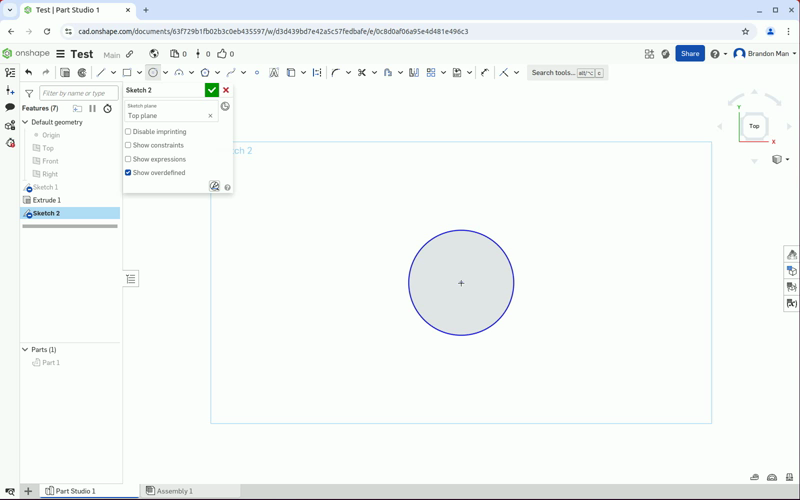
key_up(shift)
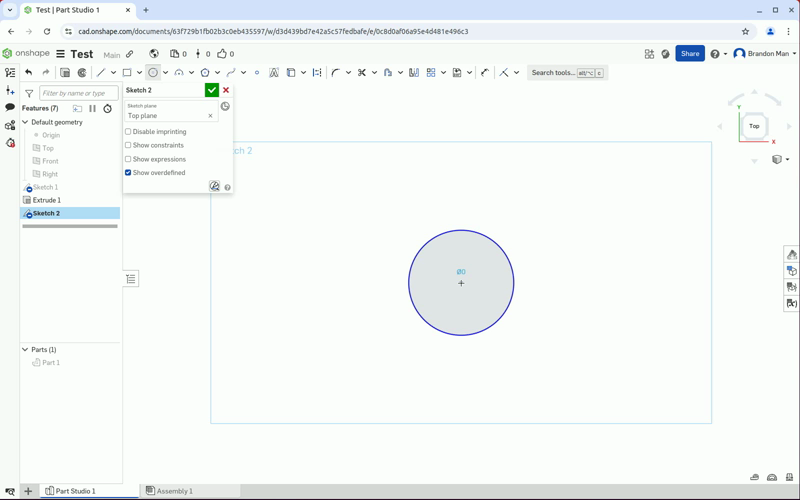
mouse_move(502, 282)
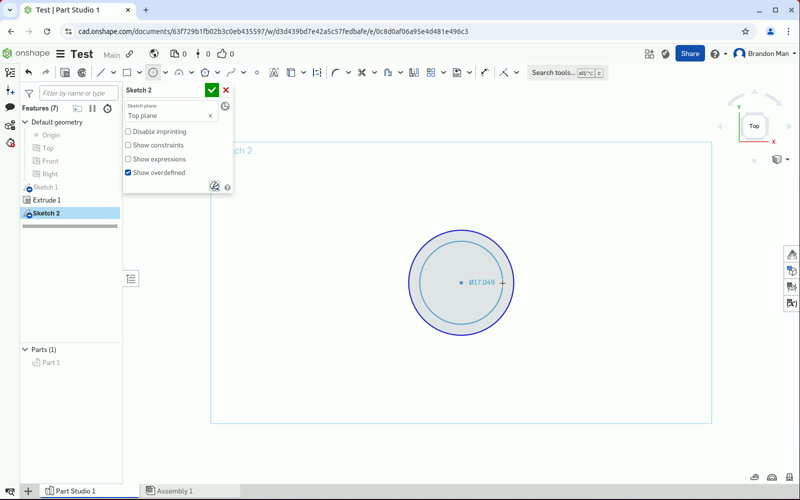
click(502, 282)
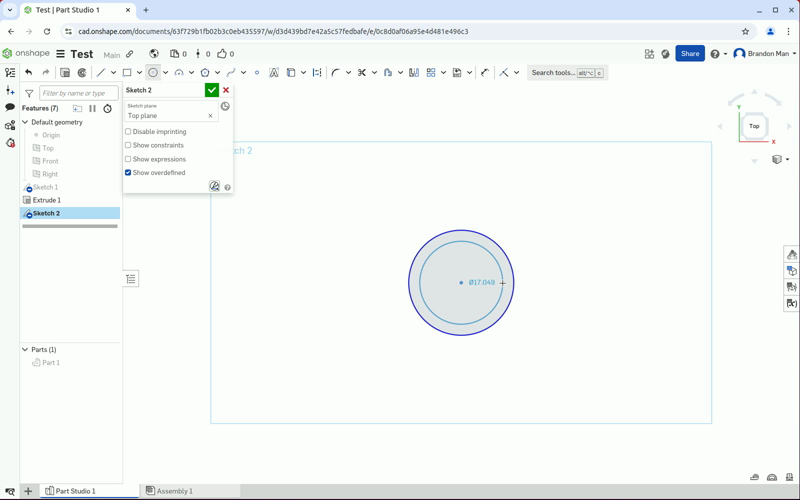
key(esc)
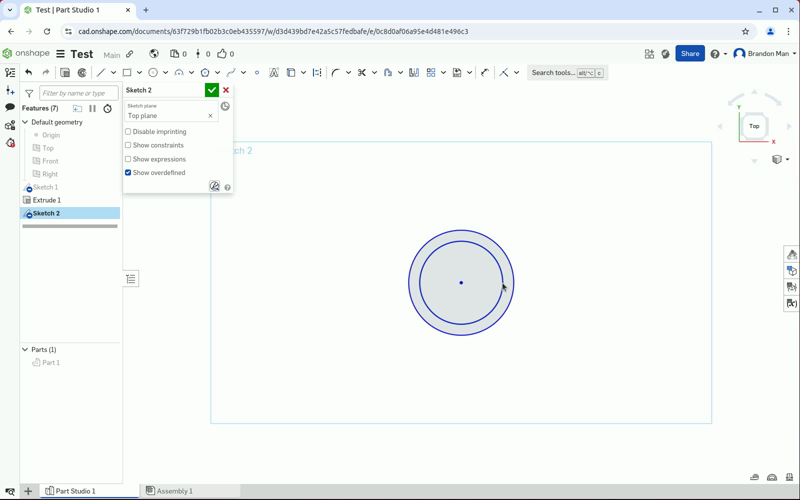
mouse_move(466, 329)
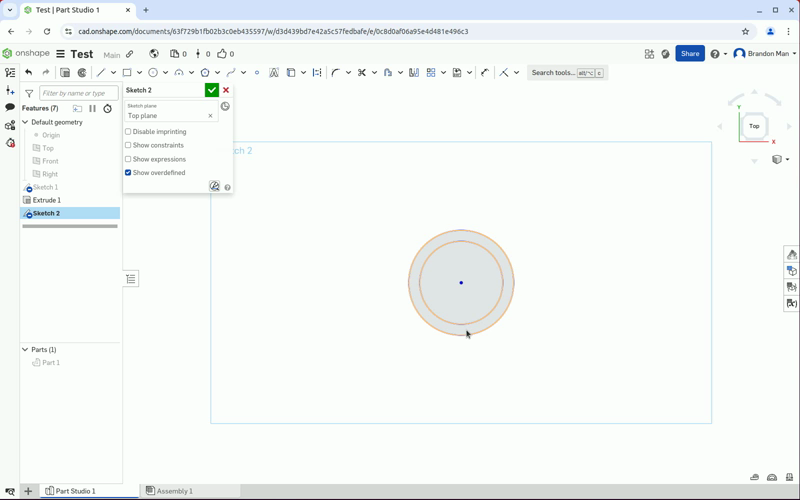
click(466, 329)
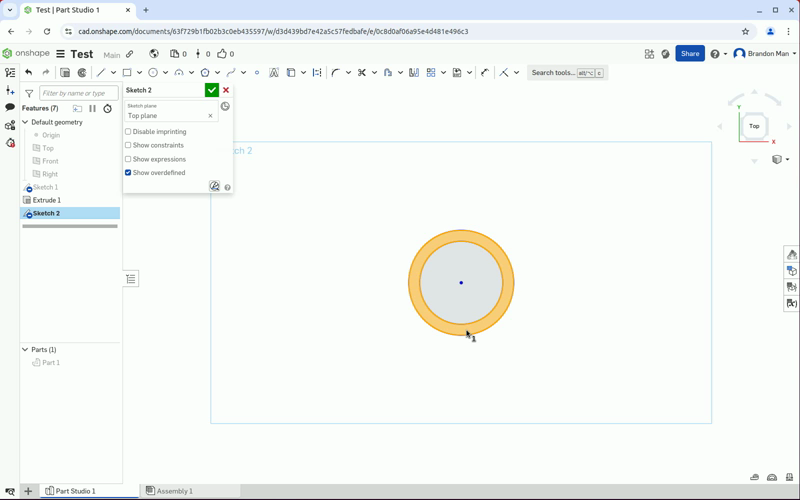
mouse_move(73, 352)
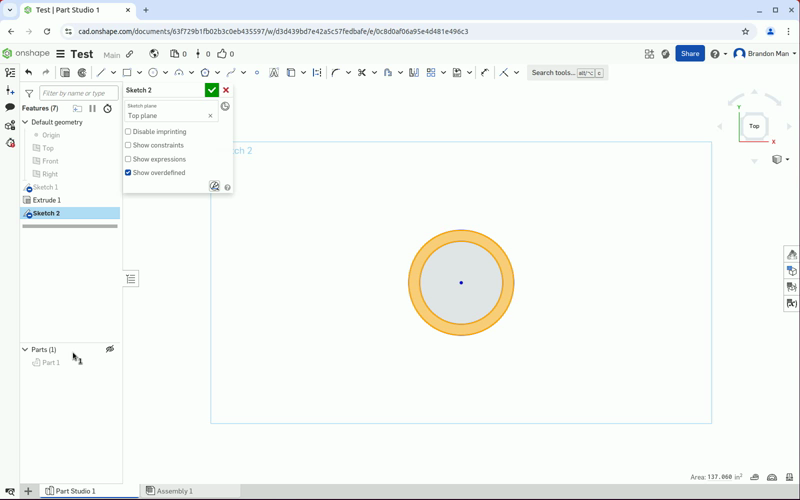
key(shift+y)
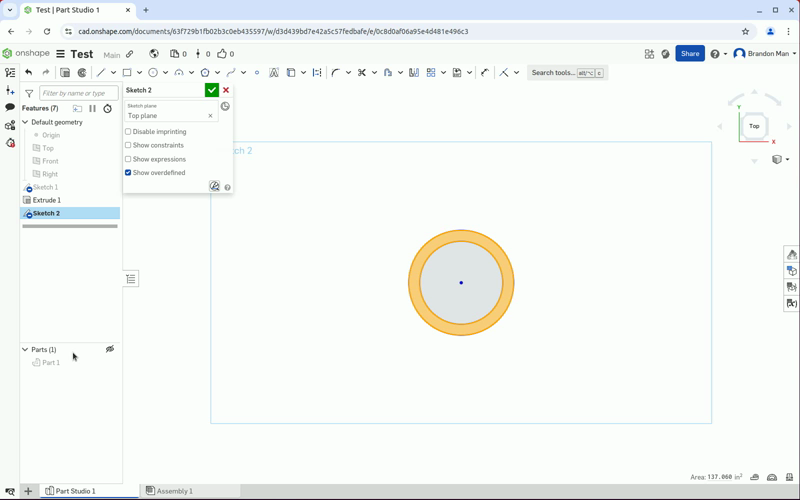
key(shift+e)
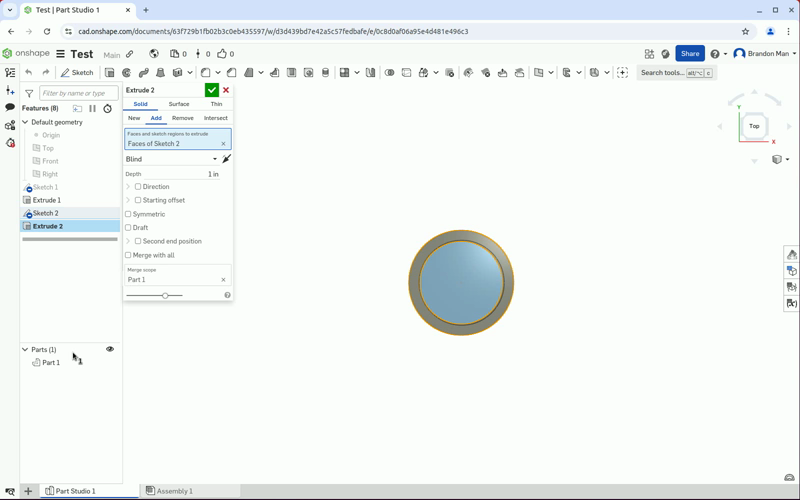
mouse_move(143, 106)
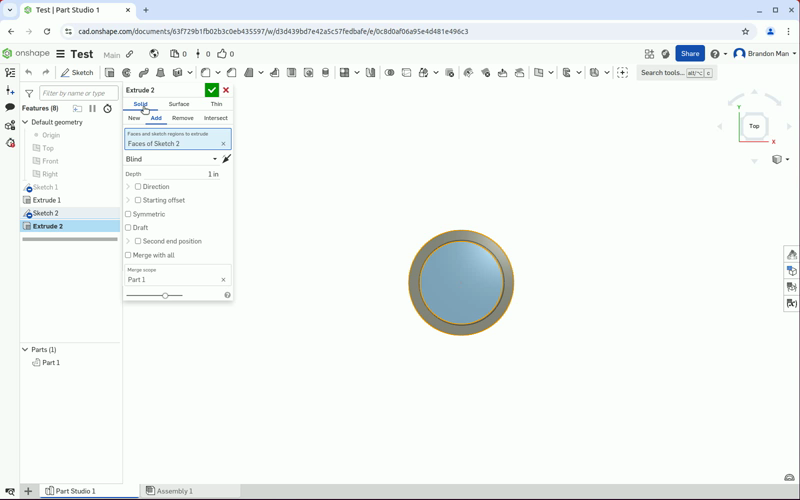
click(143, 106)
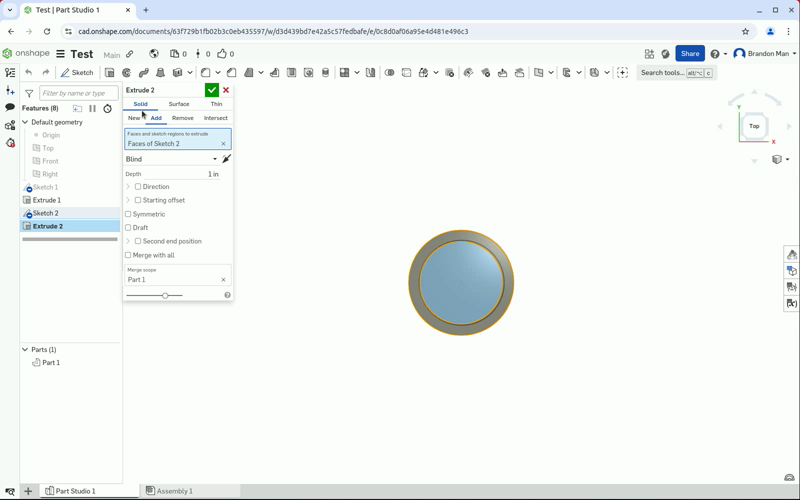
mouse_move(137, 120)
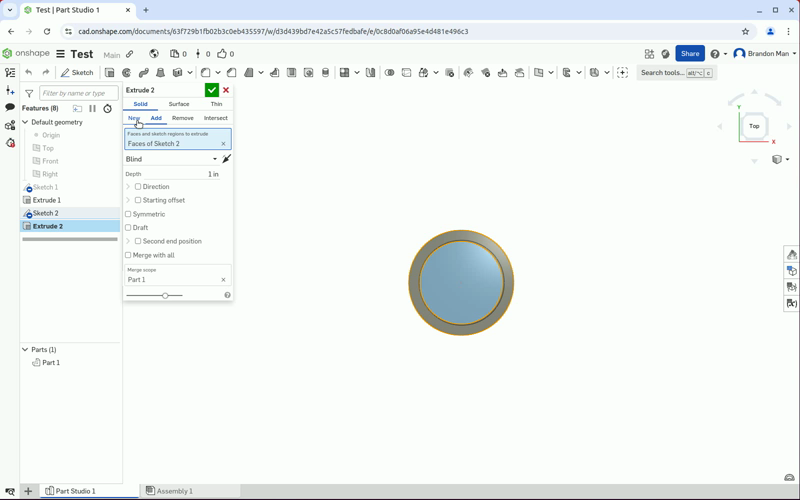
click(137, 120)
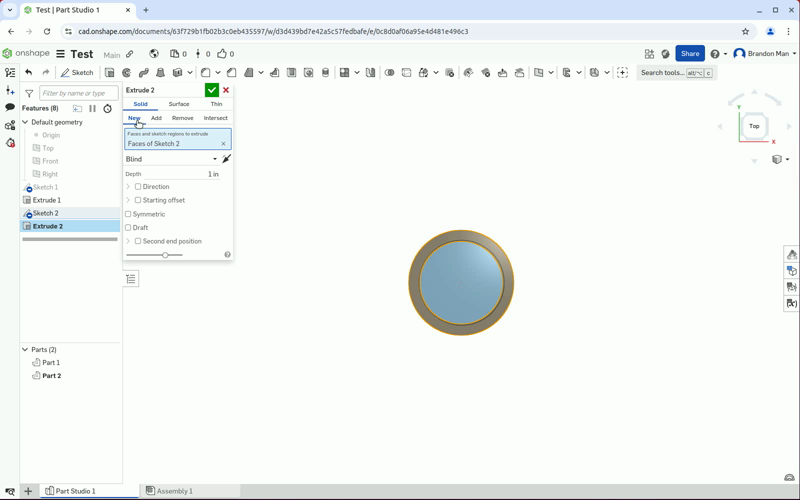
key(tab, 4)
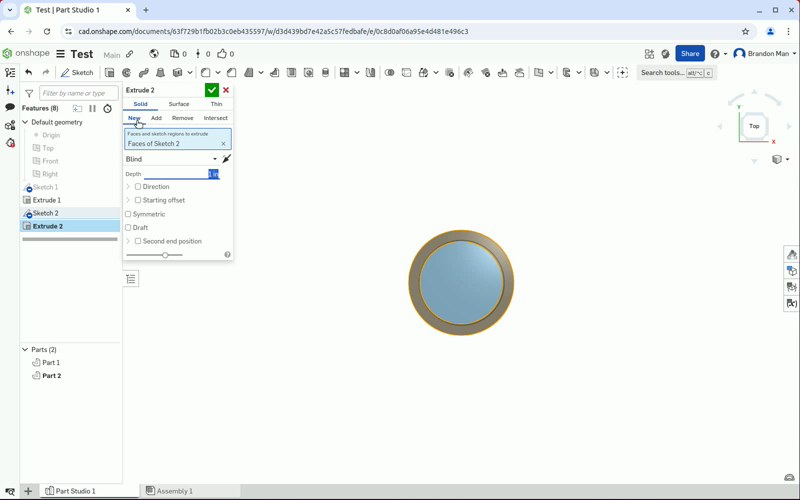
text(23.108)
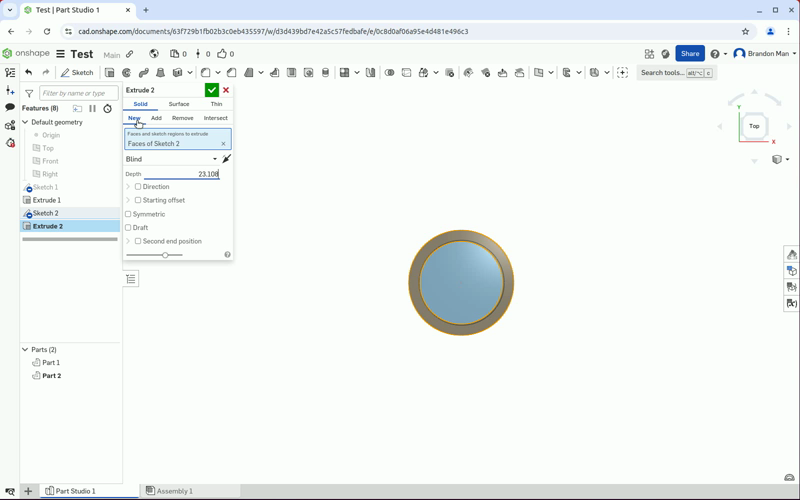
key(enter)
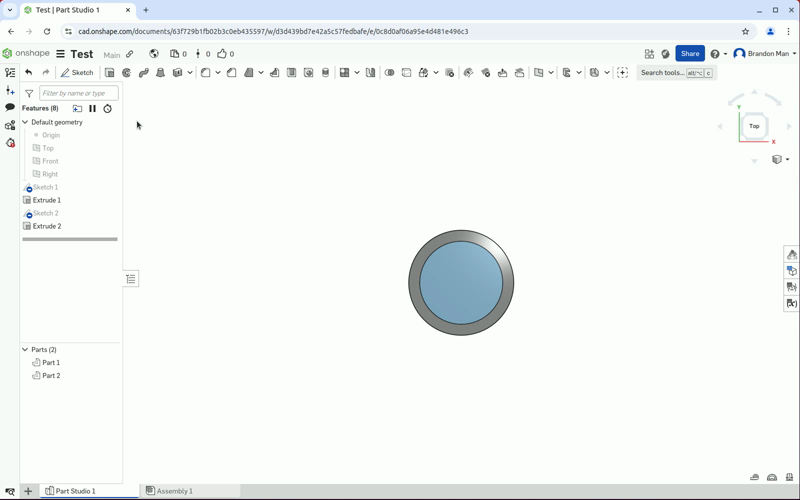
key(shift+h)
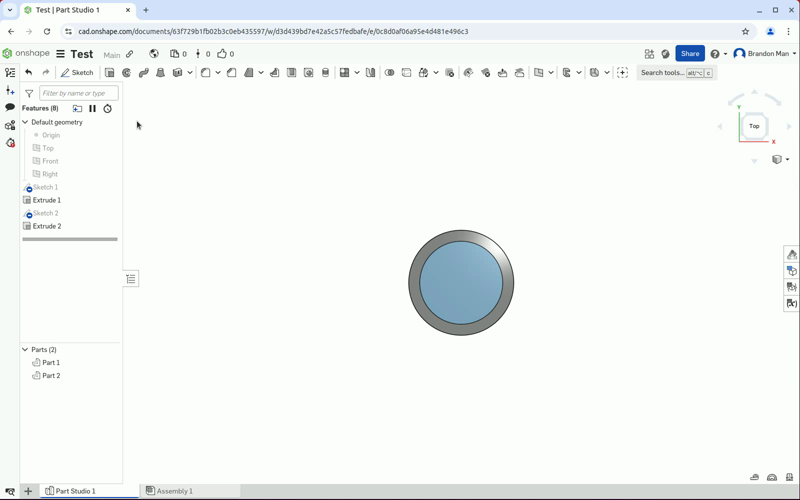
key(shift+h)
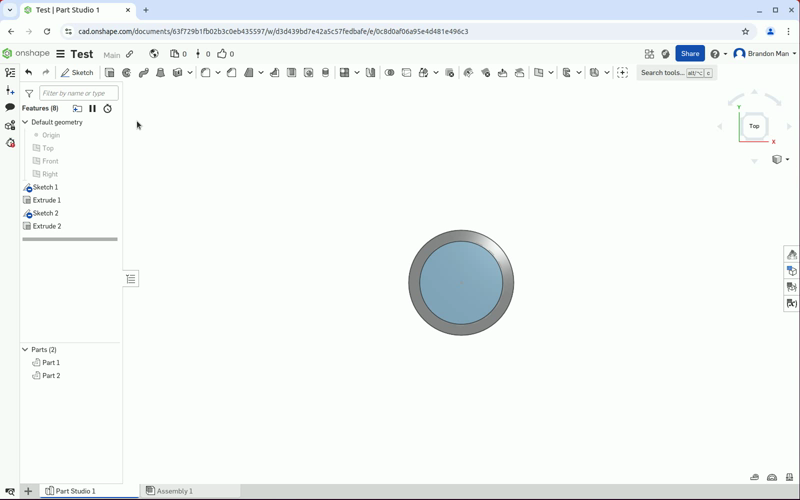
key(shift+7)
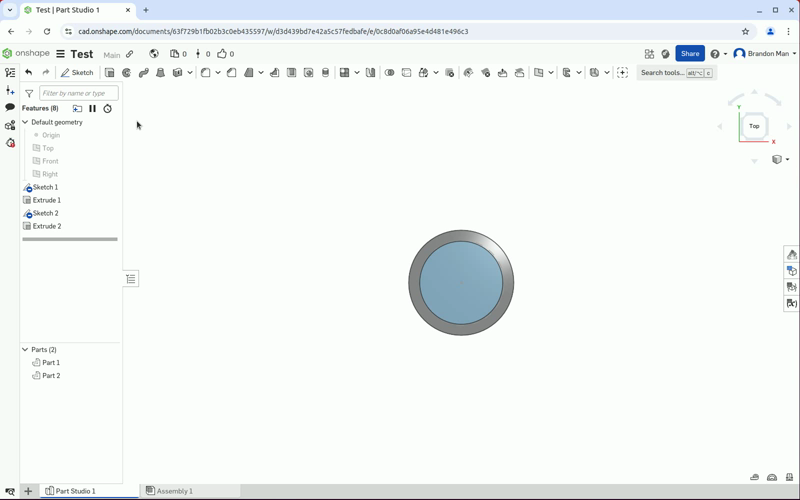
key(up, 3)
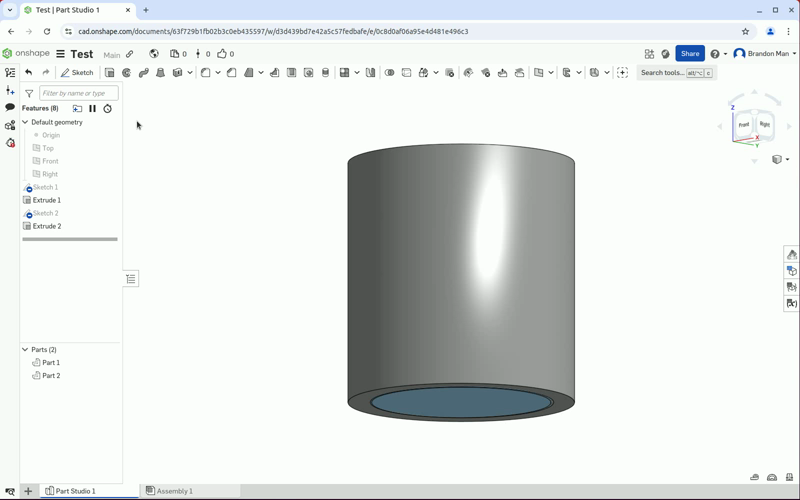
key(left, 3)
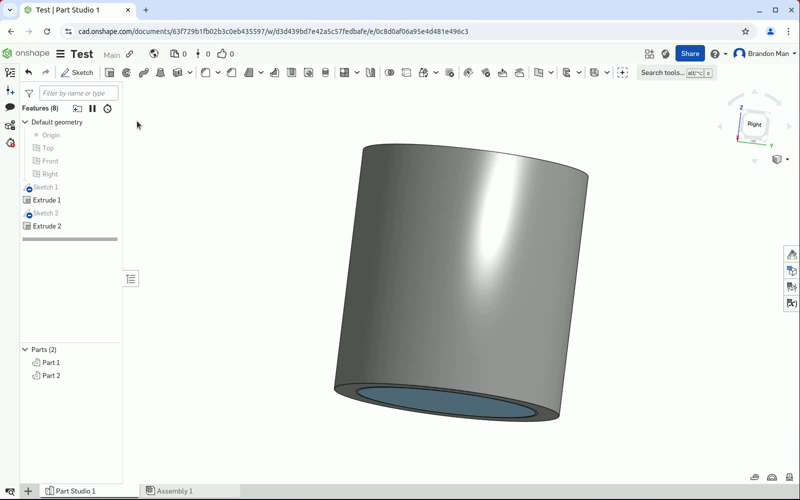
key(right, 3)
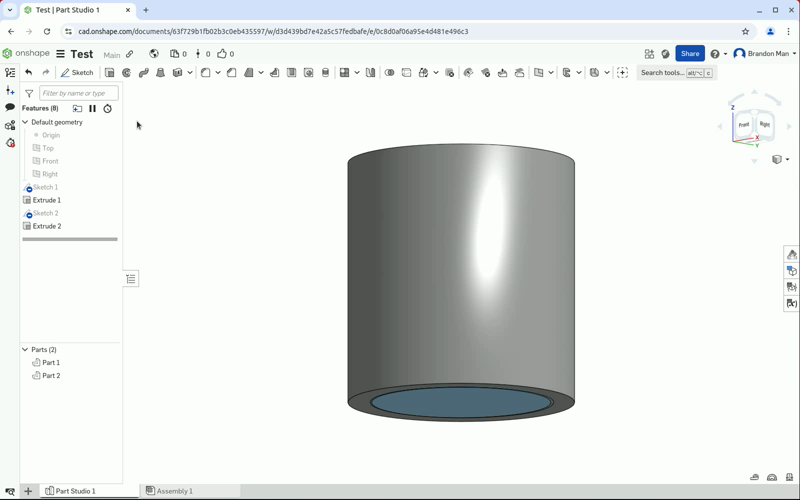
key(down, 3)
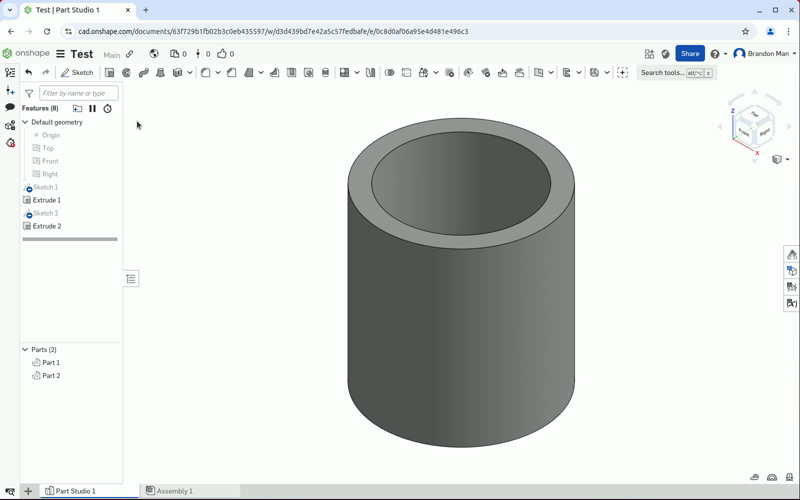
mouse_move(73, 189)
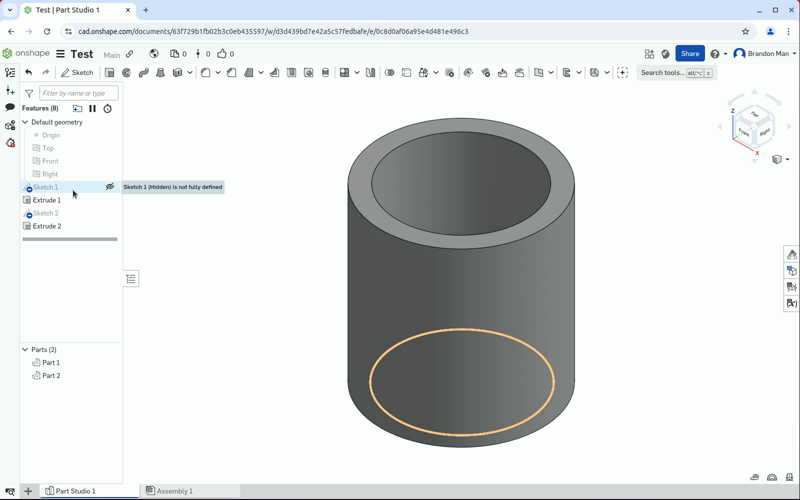
click(73, 189)